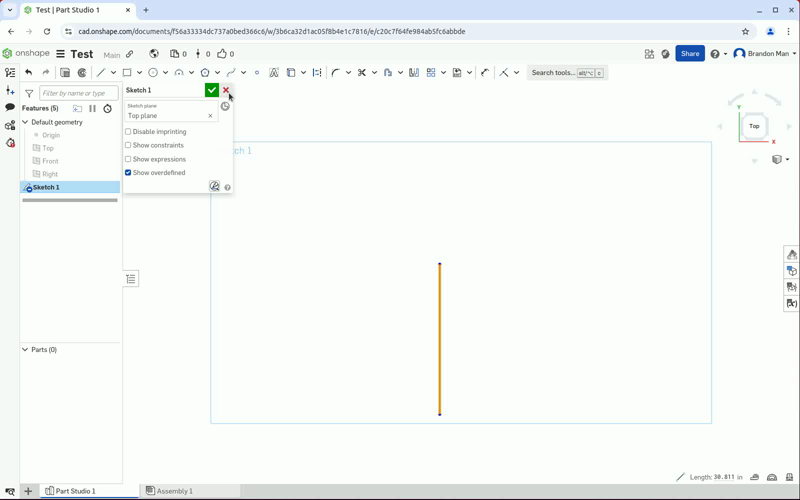
key(shift+h)
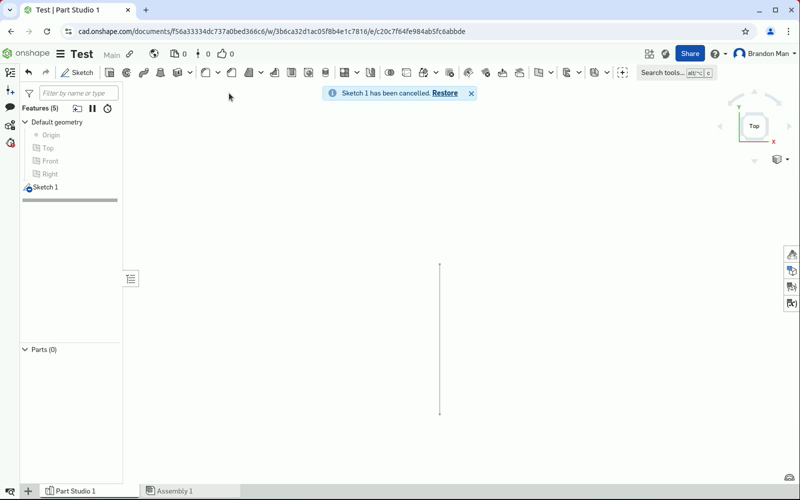
mouse_move(73, 352)
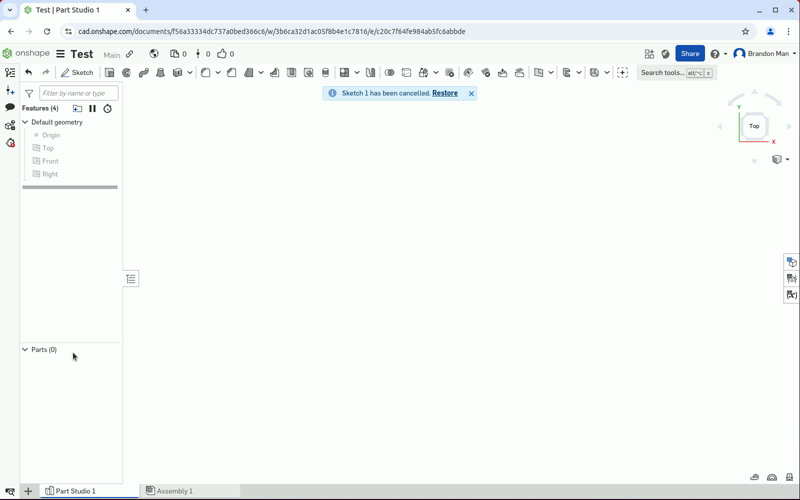
key(y)
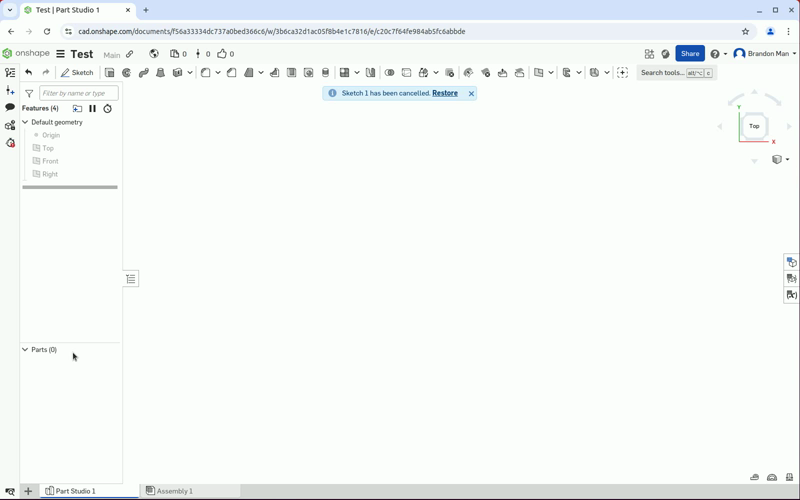
key(shift+p)
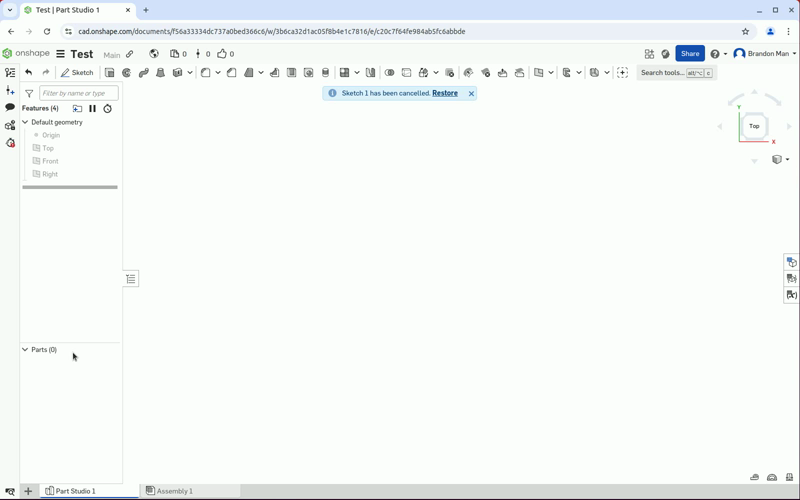
key(space)
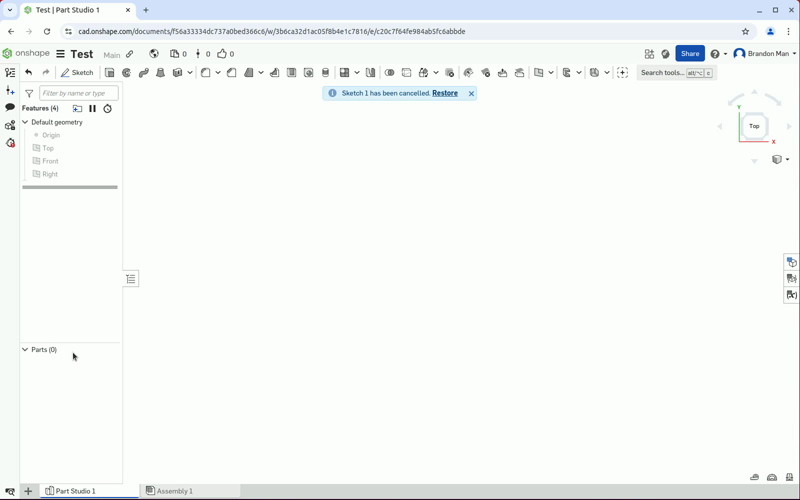
key_down(shift)
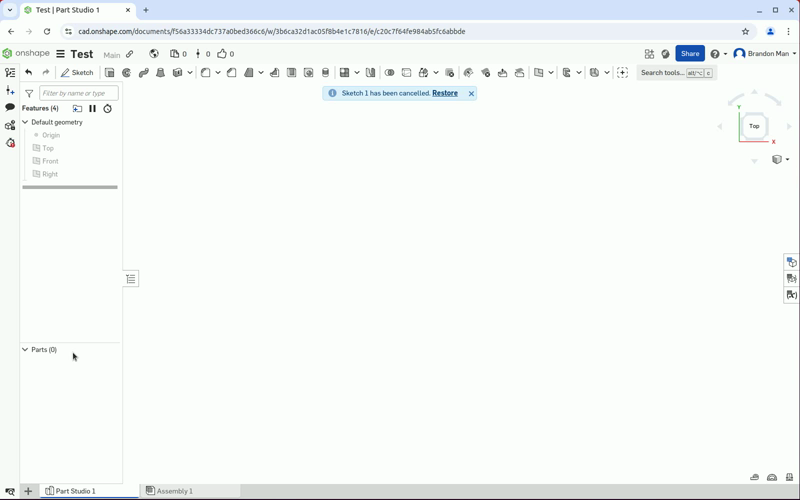
key(up)
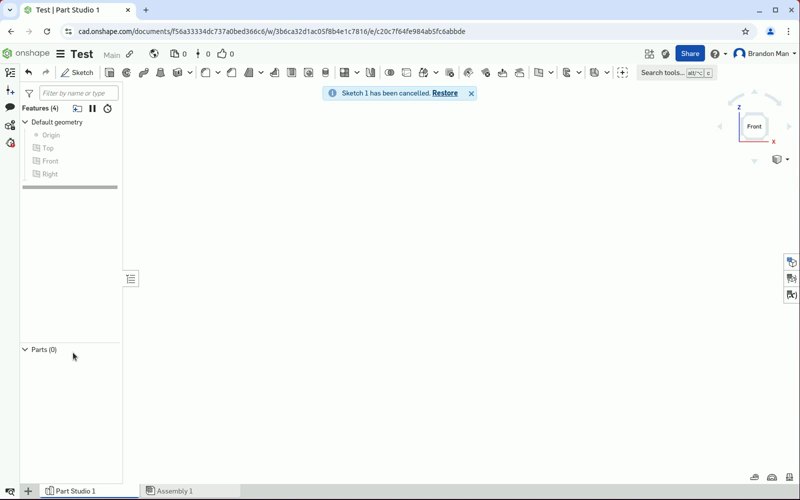
key_up(shift)
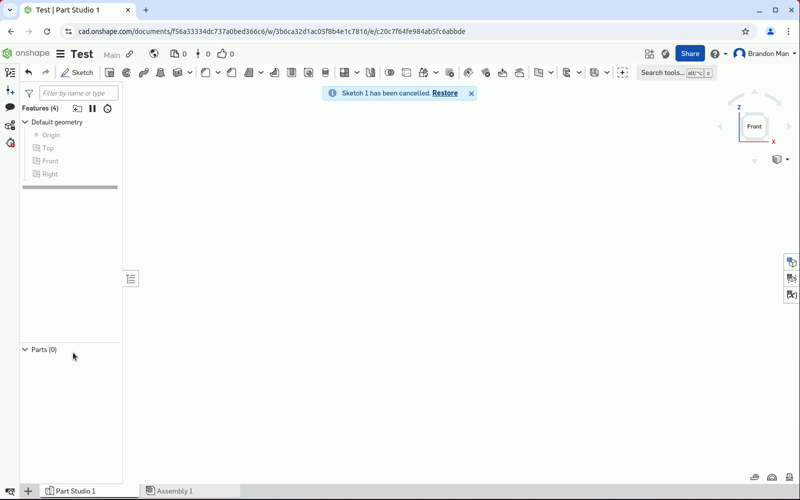
mouse_move(73, 352)
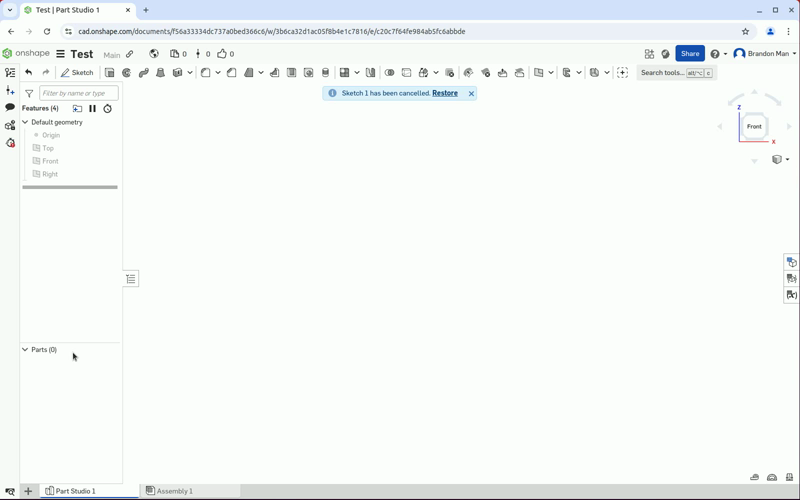
key(shift+y)
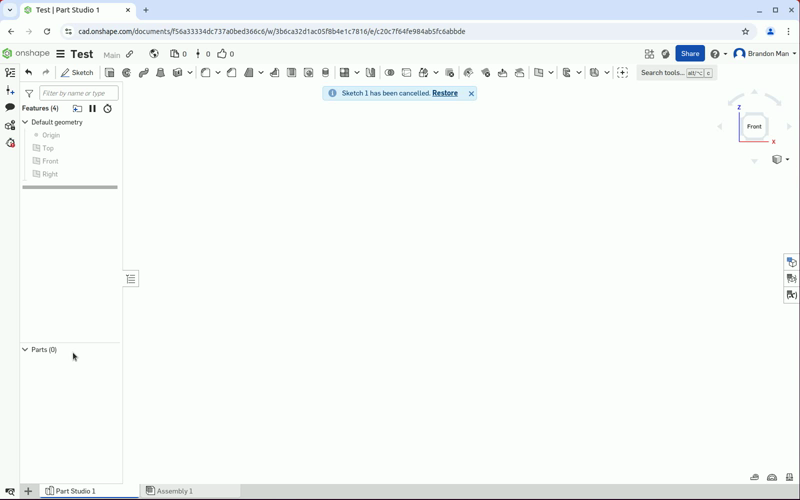
key(shift+s)
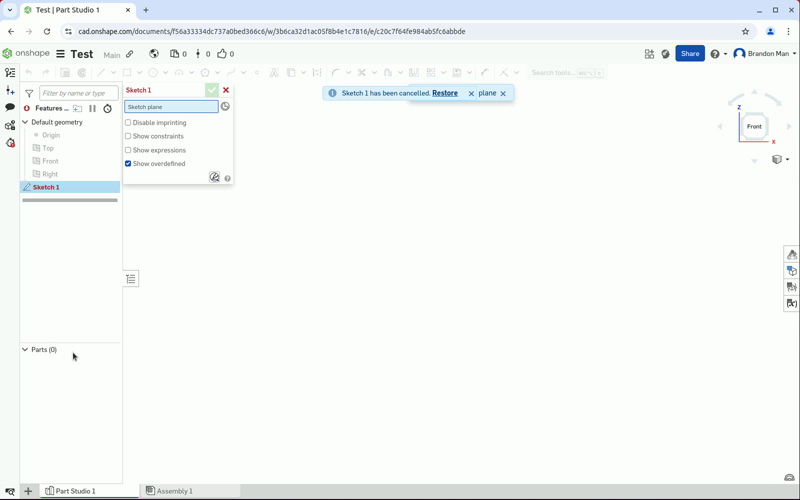
mouse_move(73, 163)
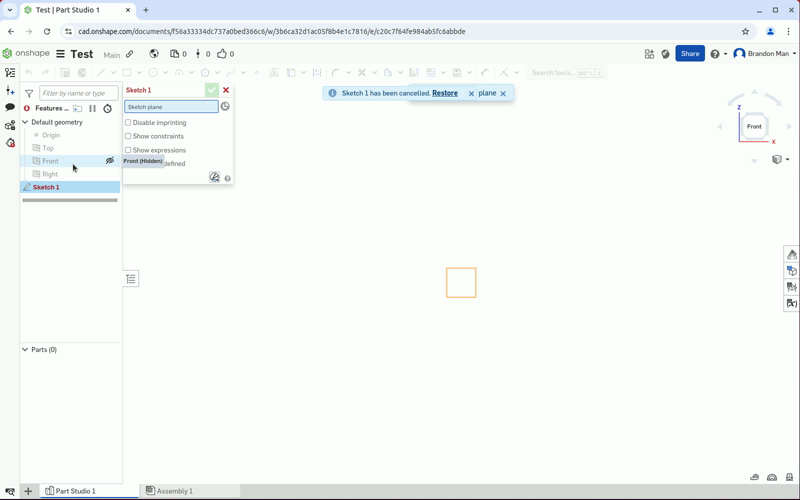
click(73, 163)
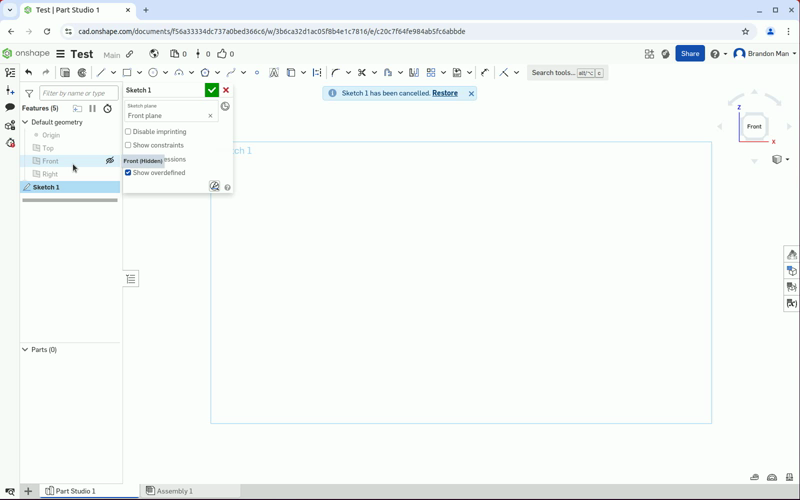
mouse_move(73, 352)
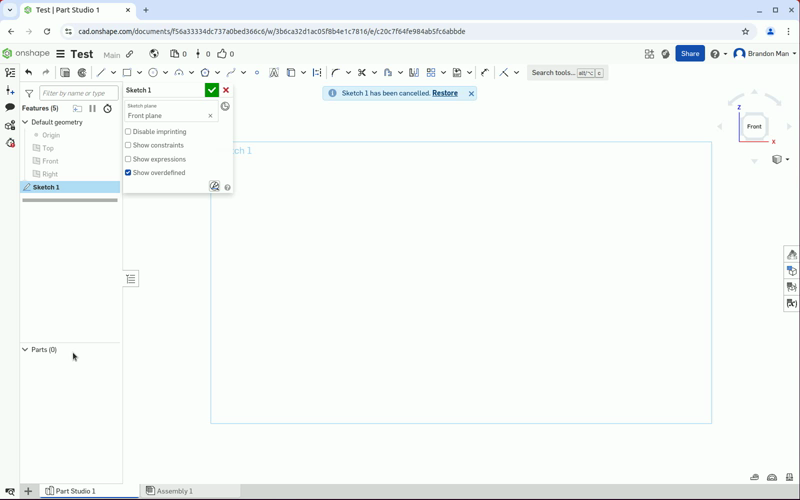
key(y)
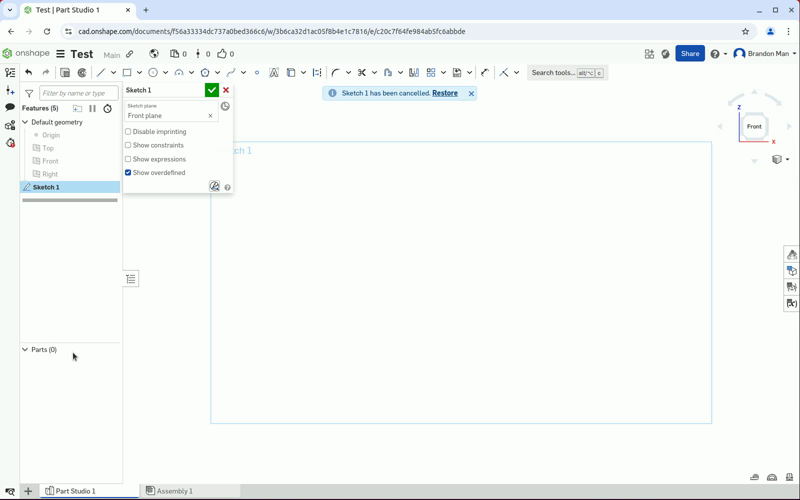
key(c)
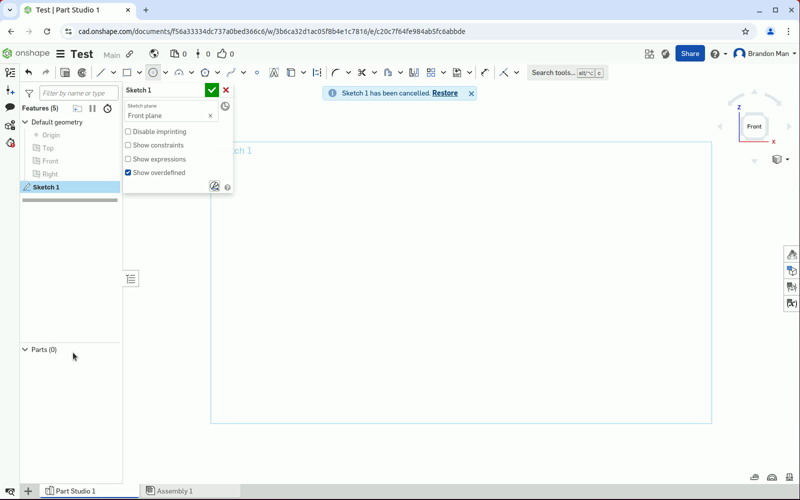
key_down(shift)
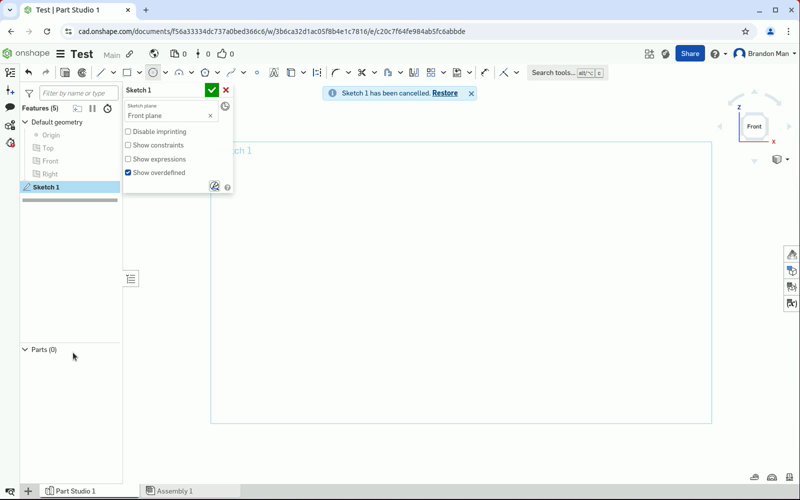
mouse_move(461, 282)
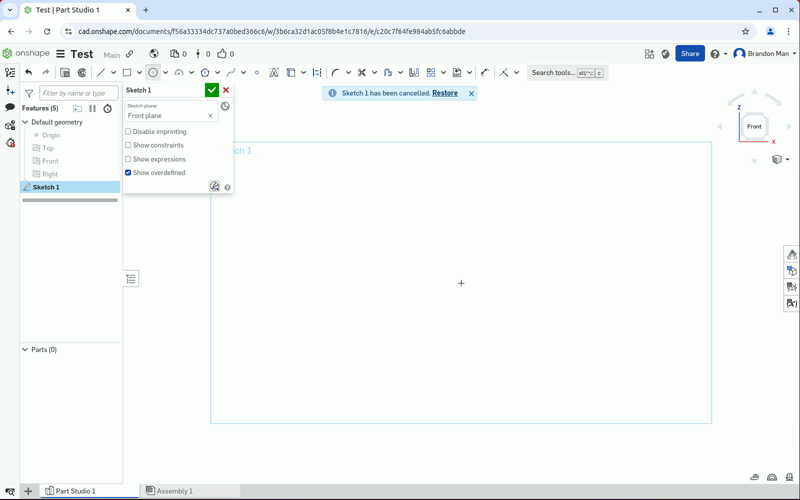
click(461, 282)
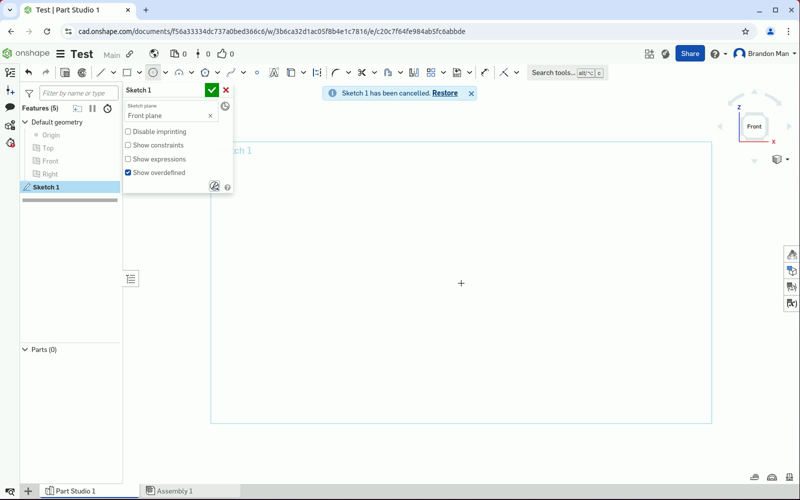
key_up(shift)
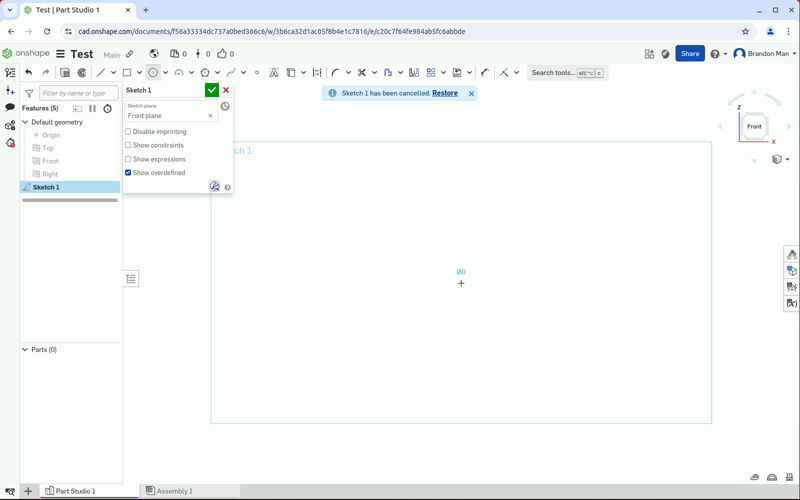
mouse_move(574, 282)
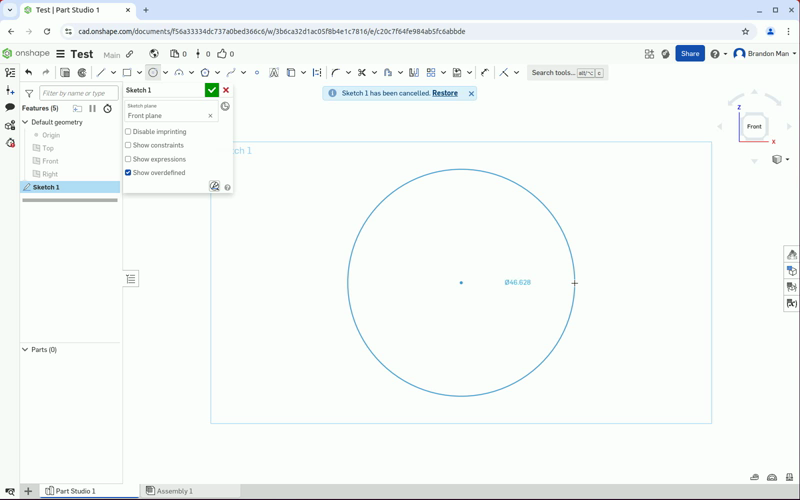
click(574, 282)
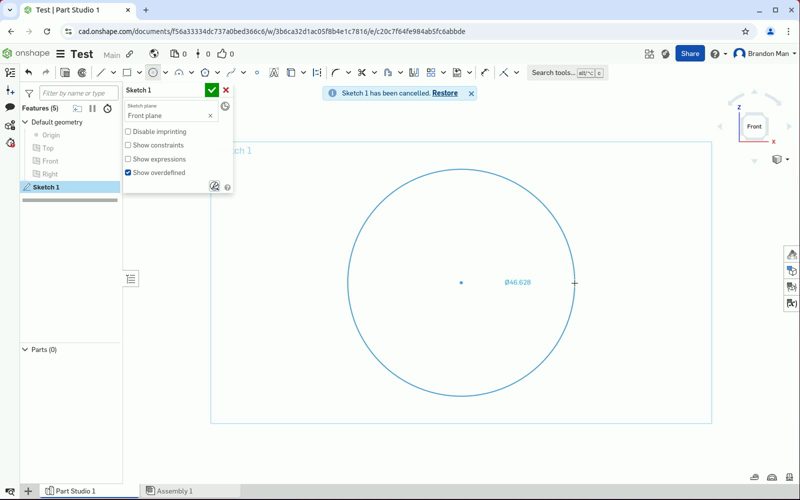
key(esc)
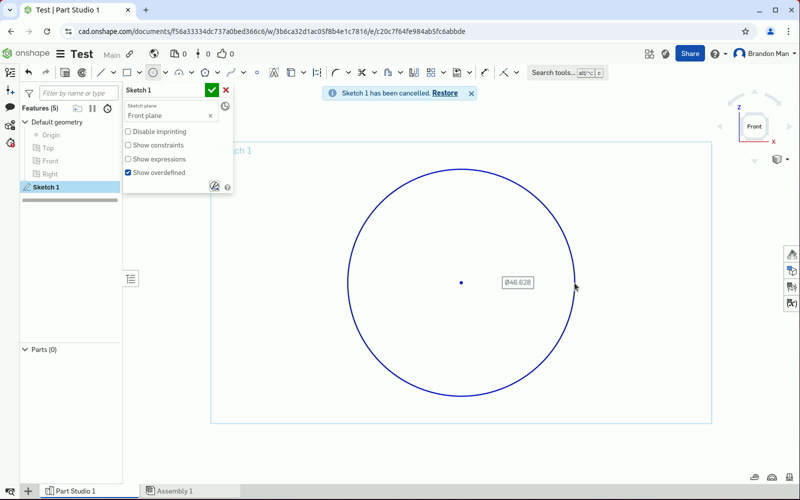
mouse_move(534, 325)
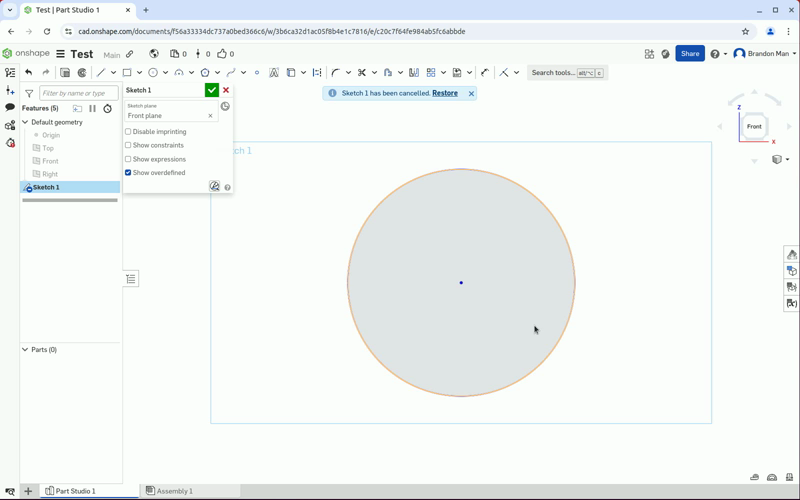
click(534, 325)
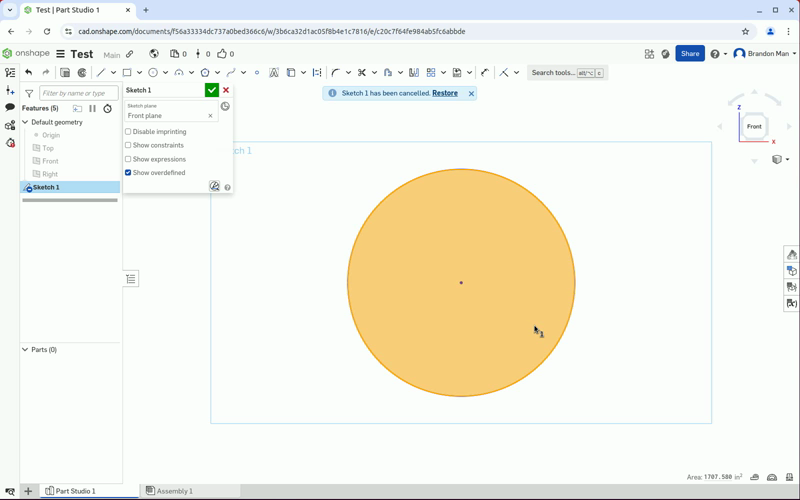
mouse_move(73, 352)
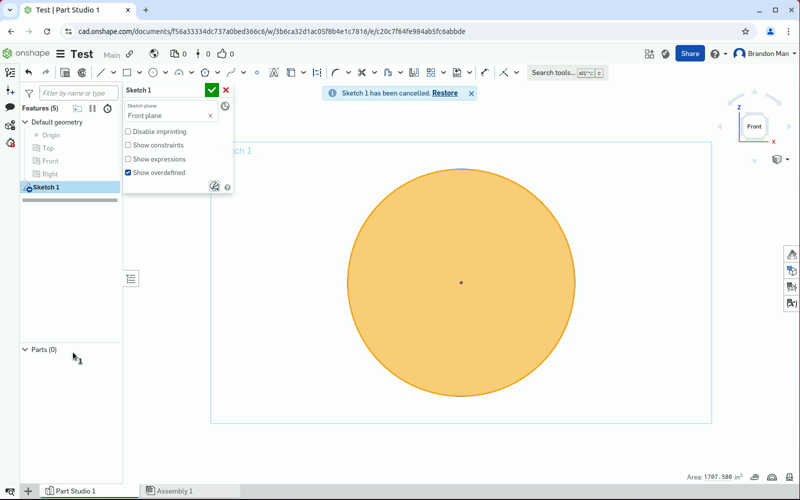
key(shift+y)
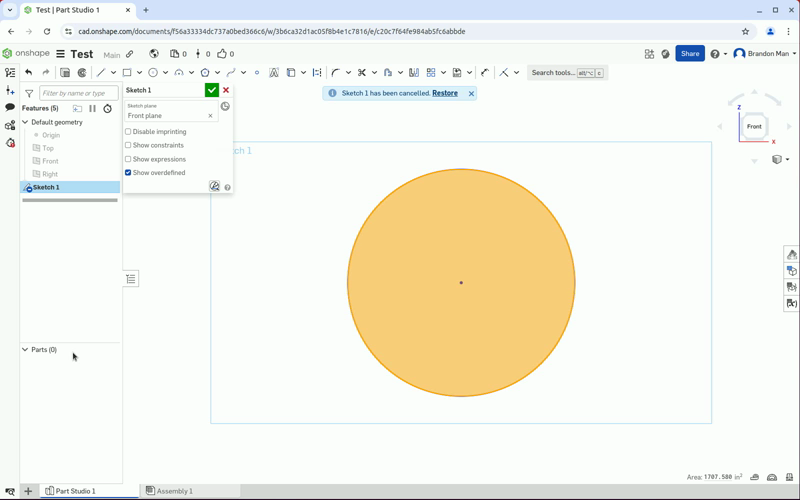
key(shift+e)
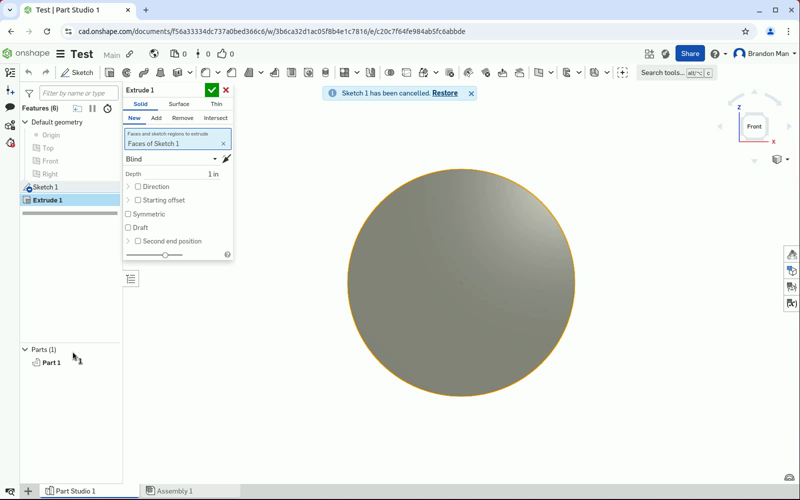
mouse_move(143, 106)
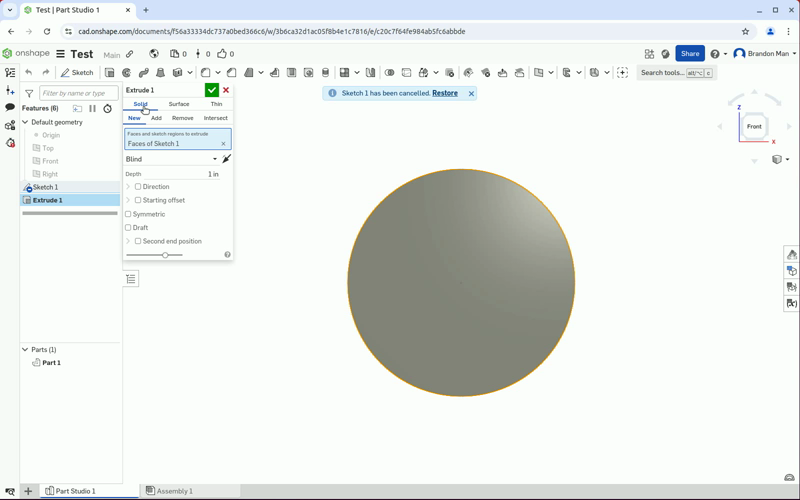
click(143, 106)
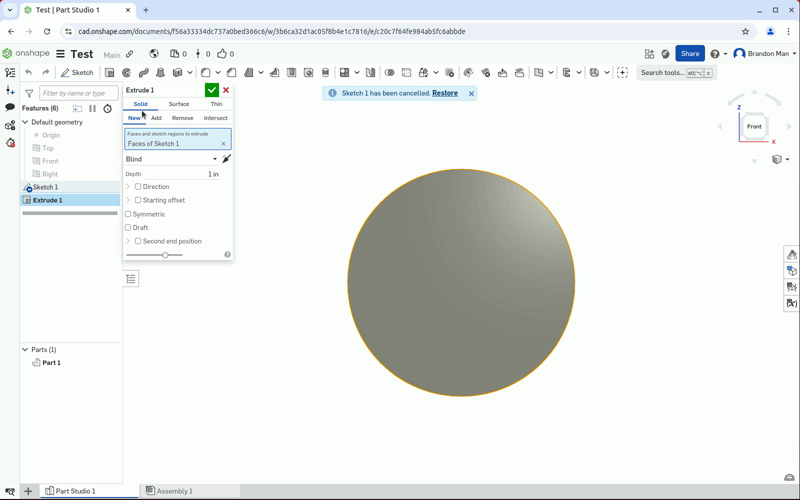
mouse_move(137, 120)
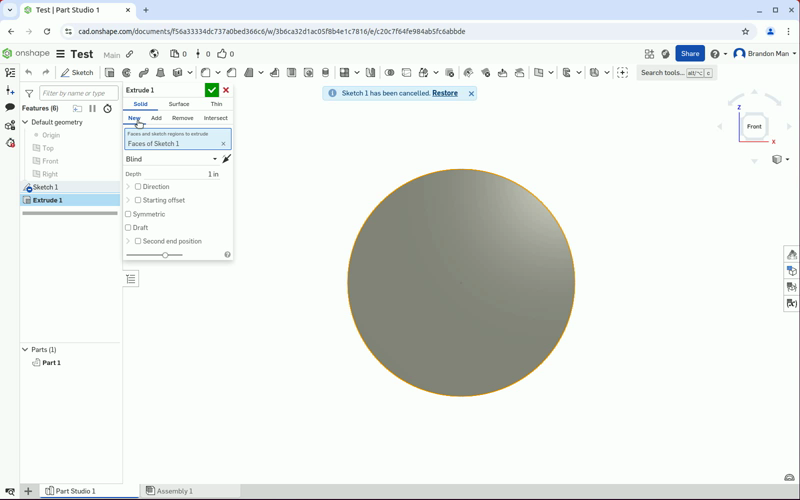
click(137, 120)
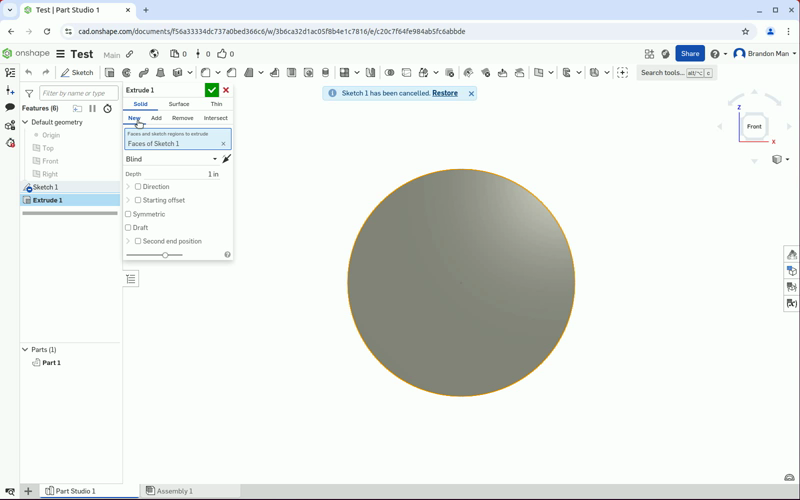
key(tab, 4)
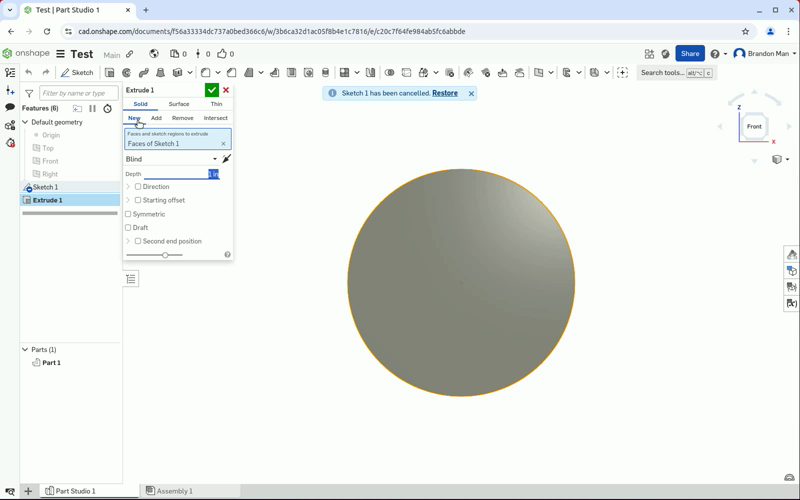
text(14.443)
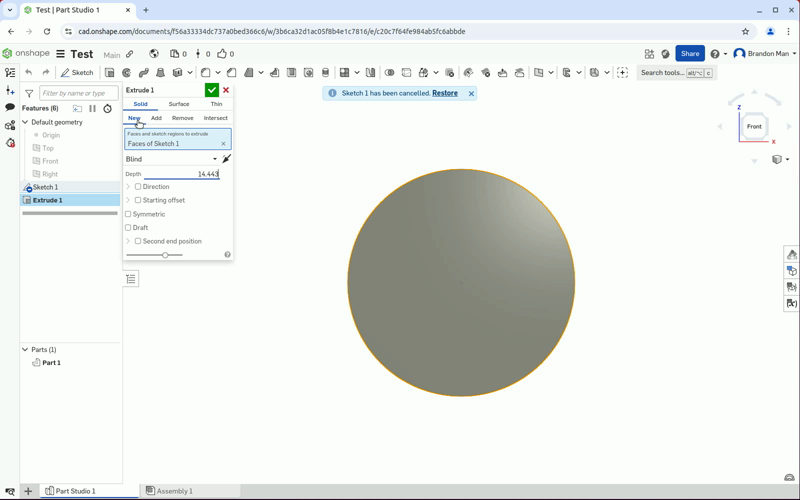
key(enter)
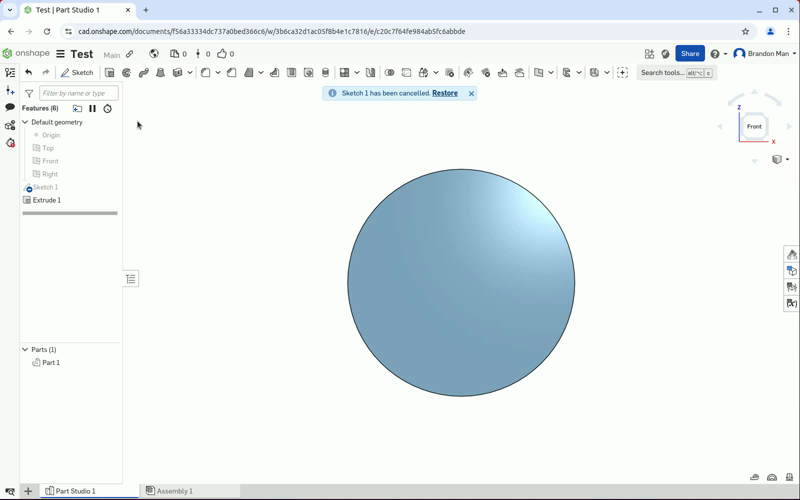
key(shift+h)
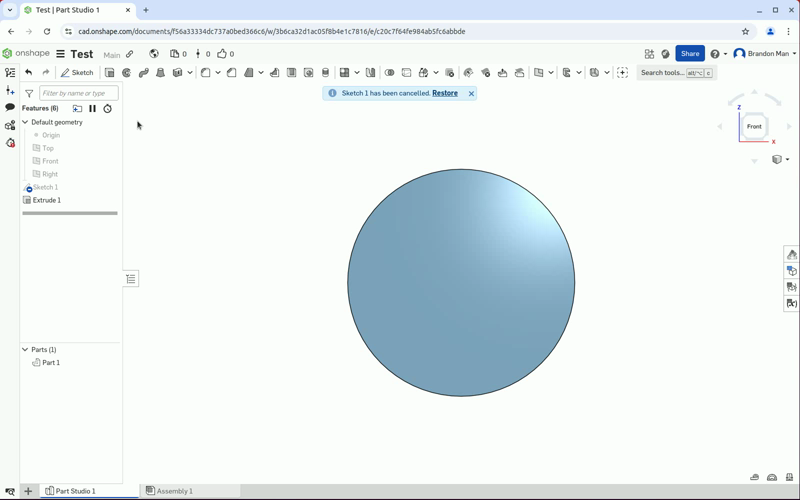
key(shift+h)
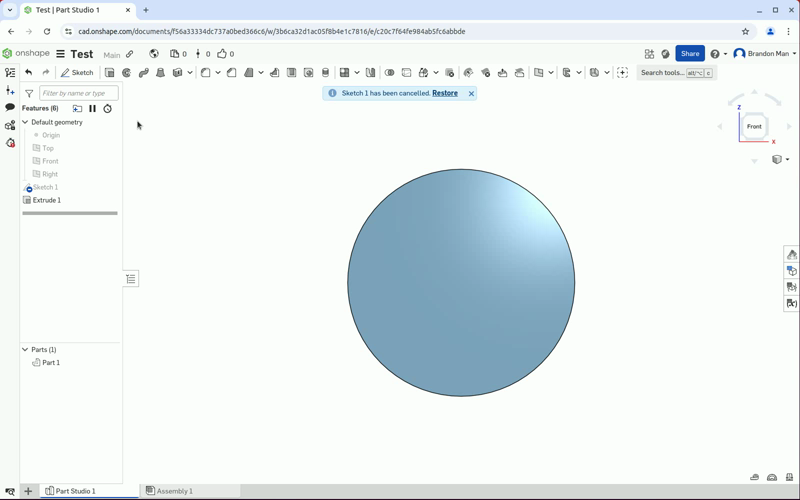
mouse_move(73, 189)
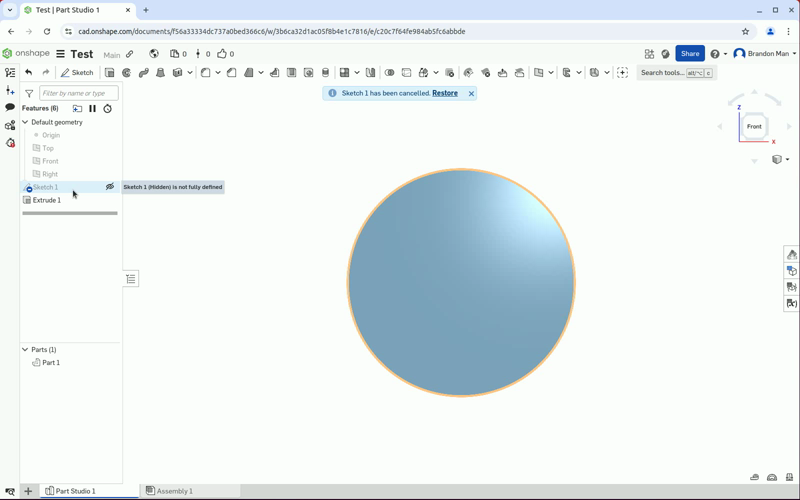
click(73, 189)
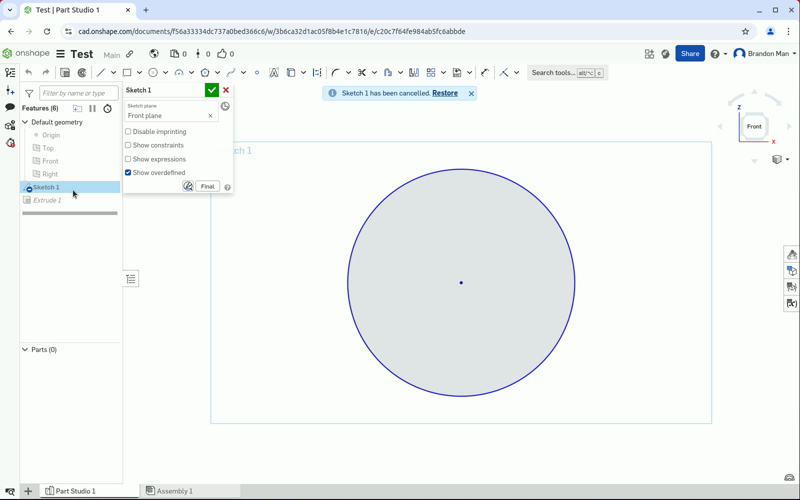
mouse_move(229, 92)
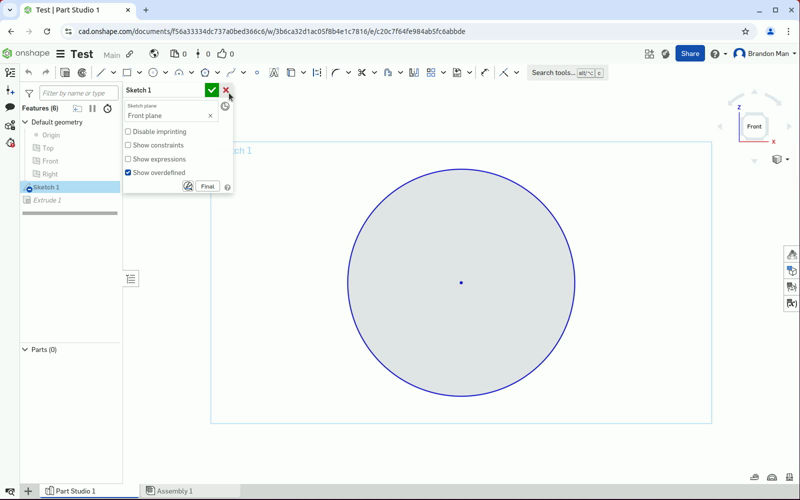
click(229, 92)
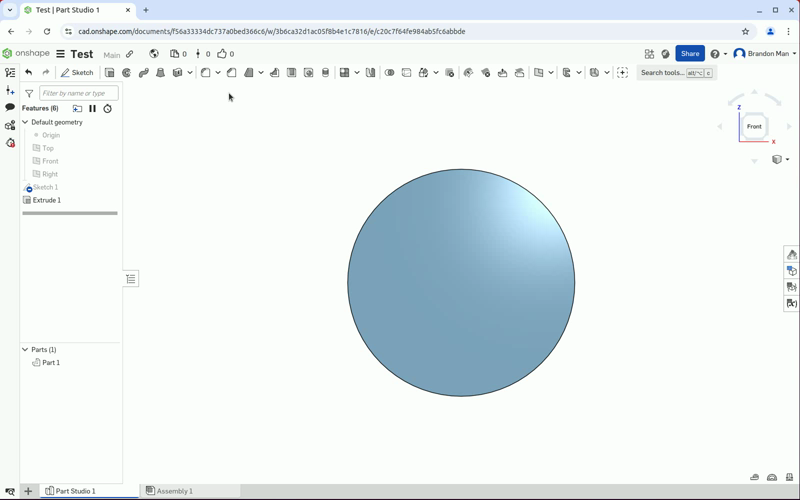
mouse_move(541, 75)
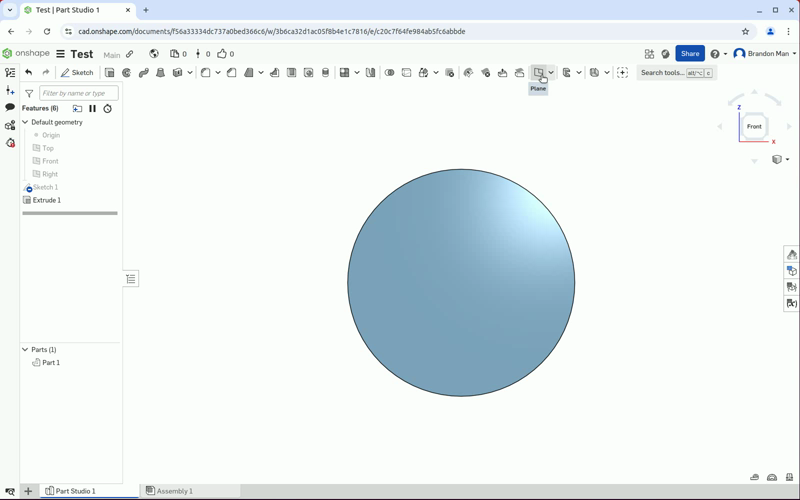
click(541, 75)
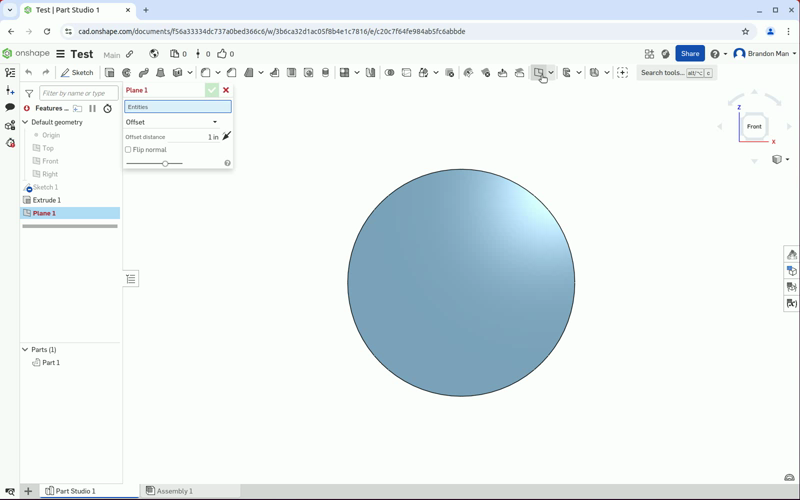
mouse_move(73, 163)
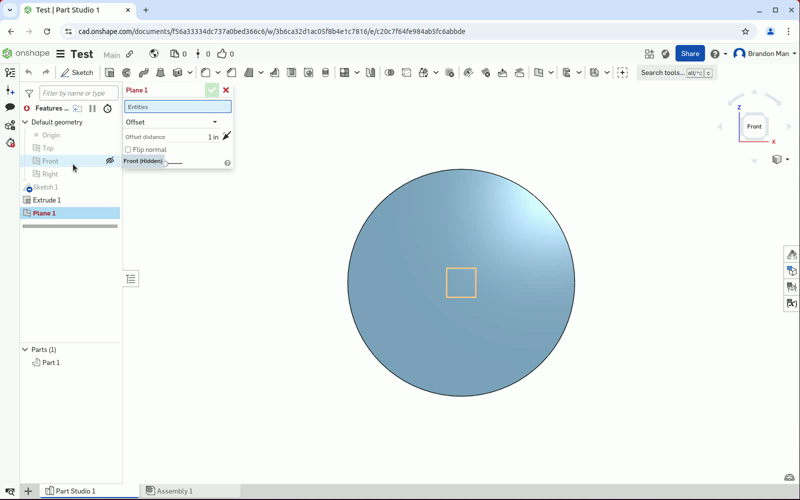
click(73, 163)
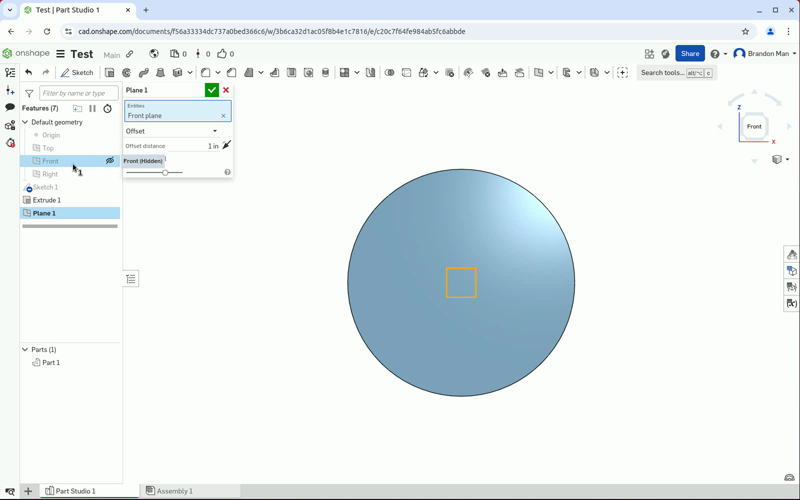
key(tab, 2)
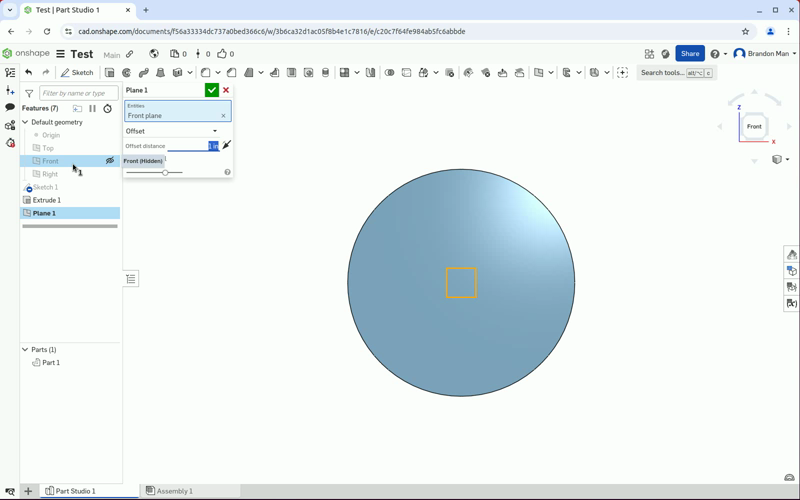
text(14.45)
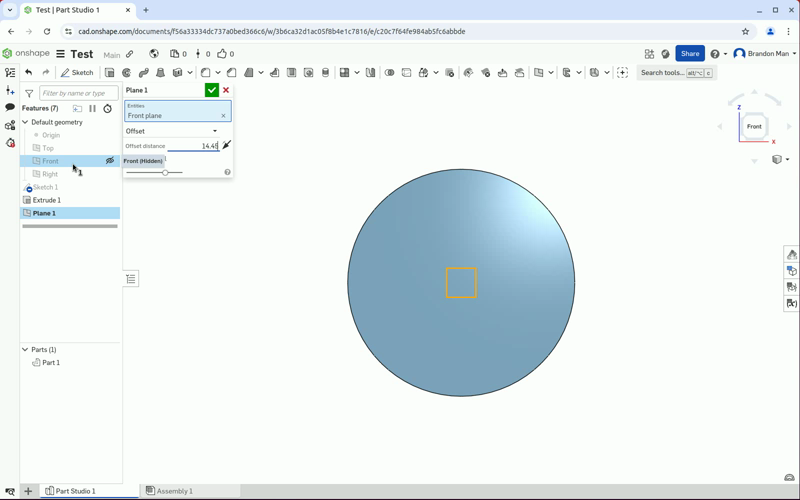
key(enter, 2)
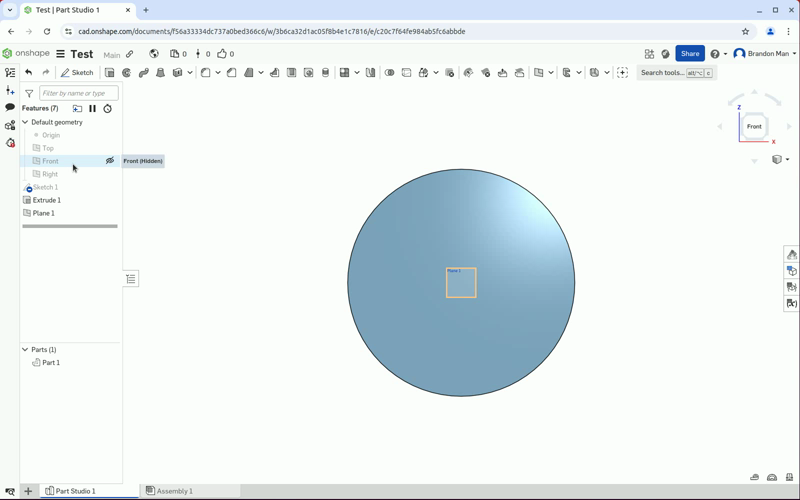
key(shift+s)
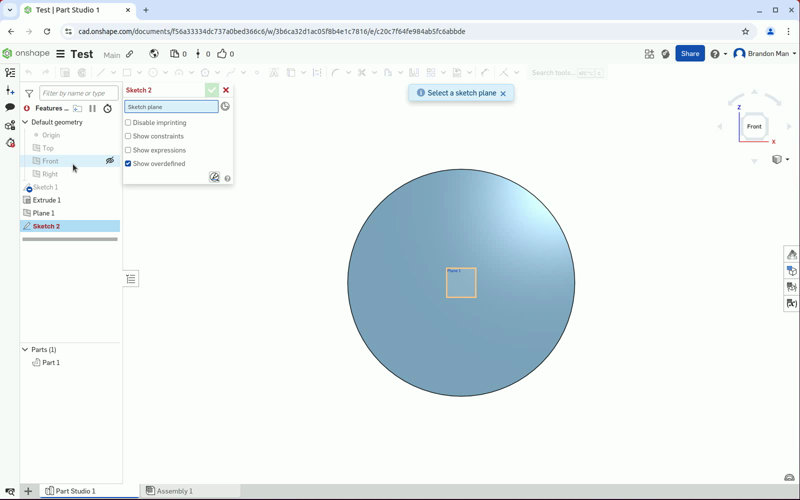
mouse_move(73, 215)
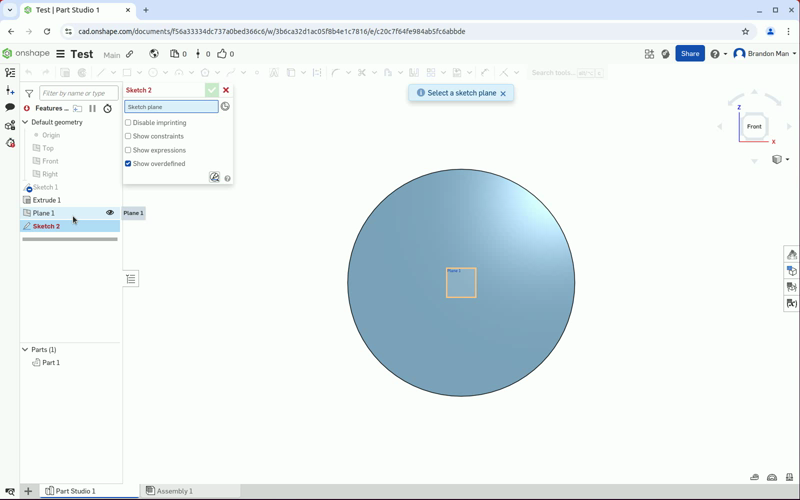
click(73, 215)
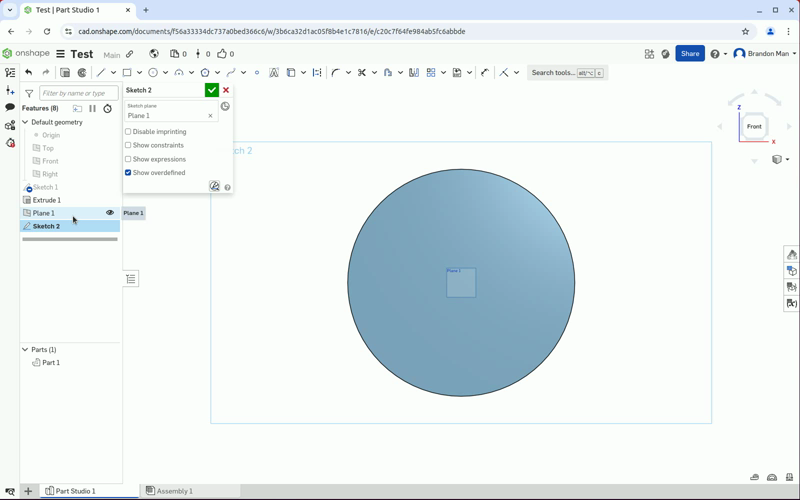
mouse_move(73, 352)
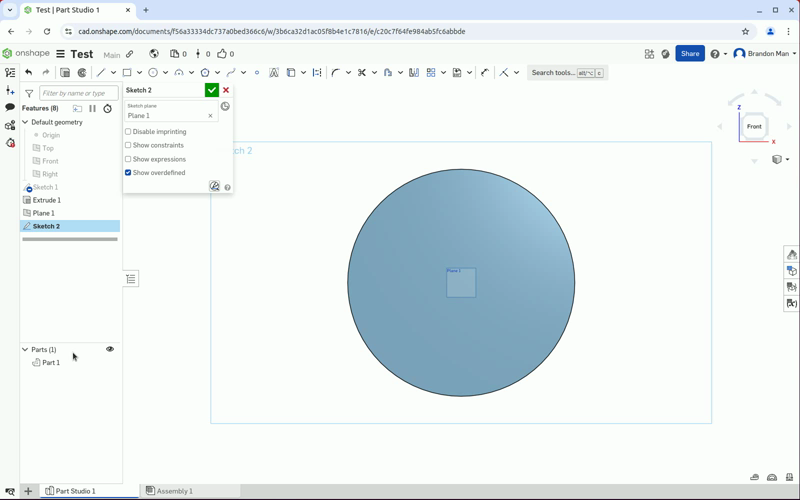
key(y)
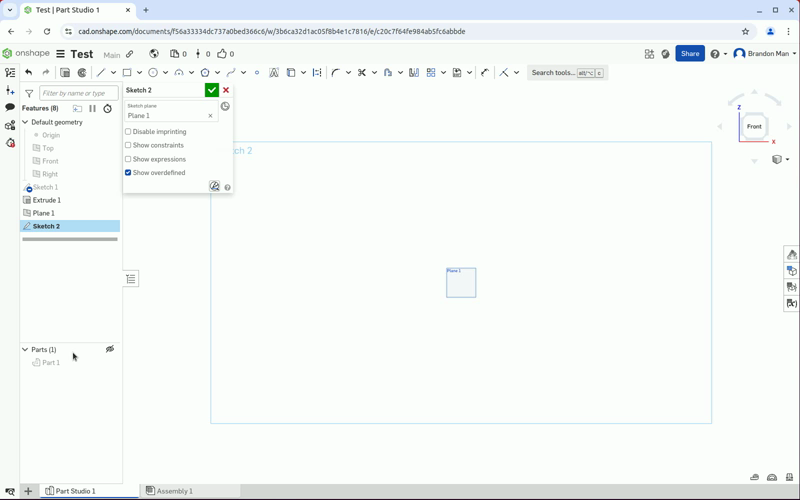
key(c)
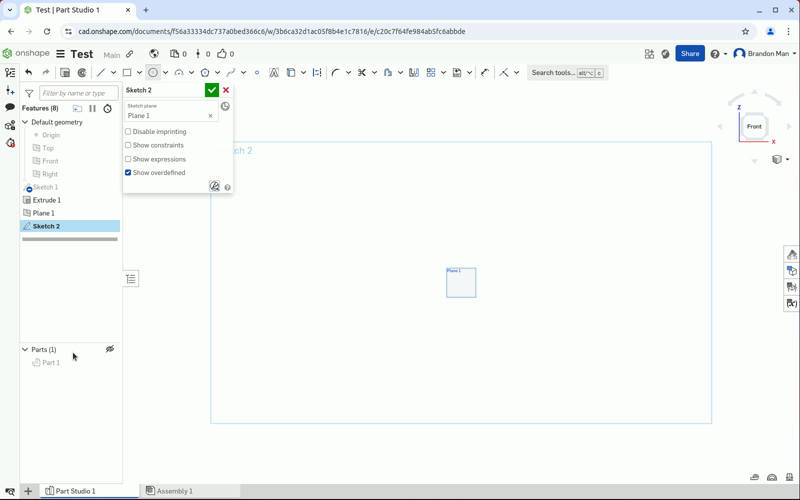
key_down(shift)
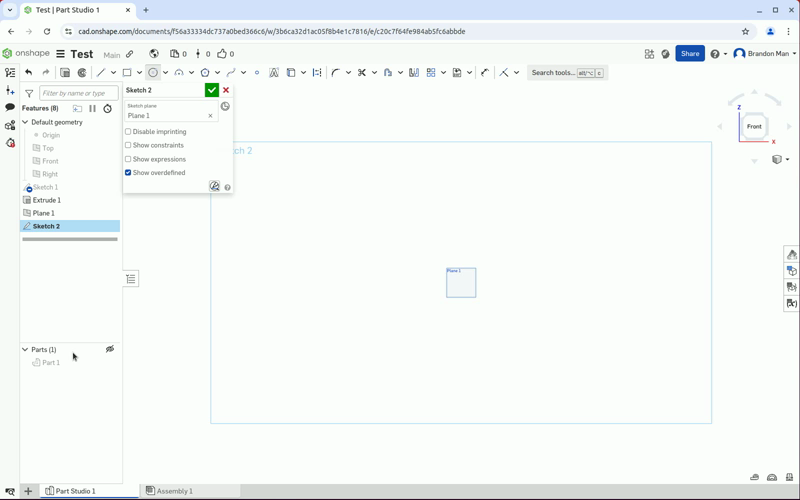
mouse_move(461, 282)
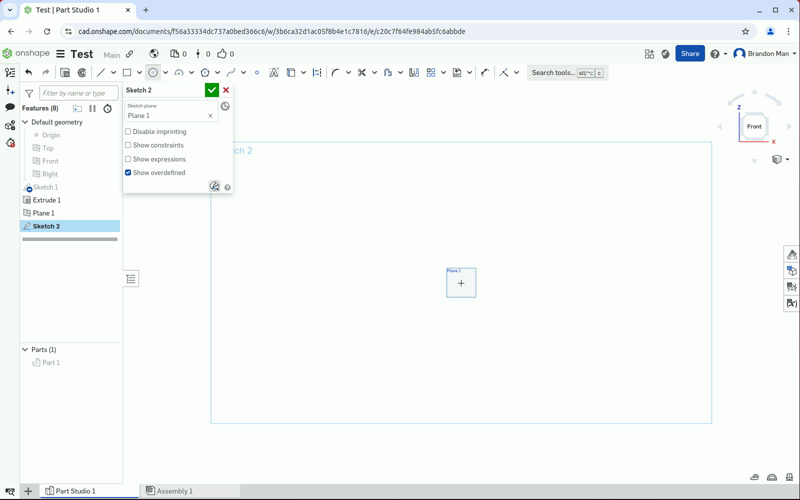
click(461, 282)
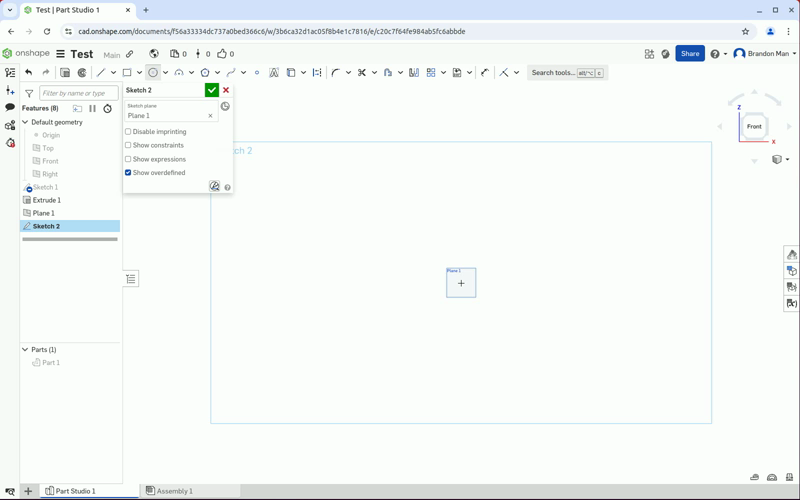
key_up(shift)
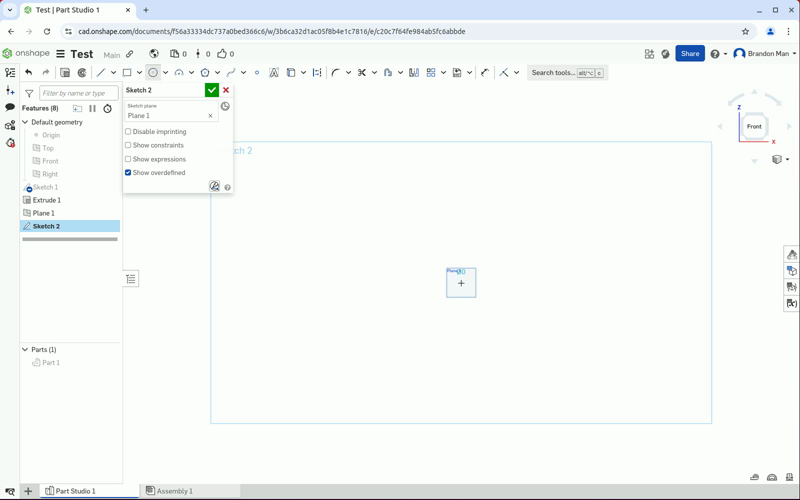
mouse_move(518, 282)
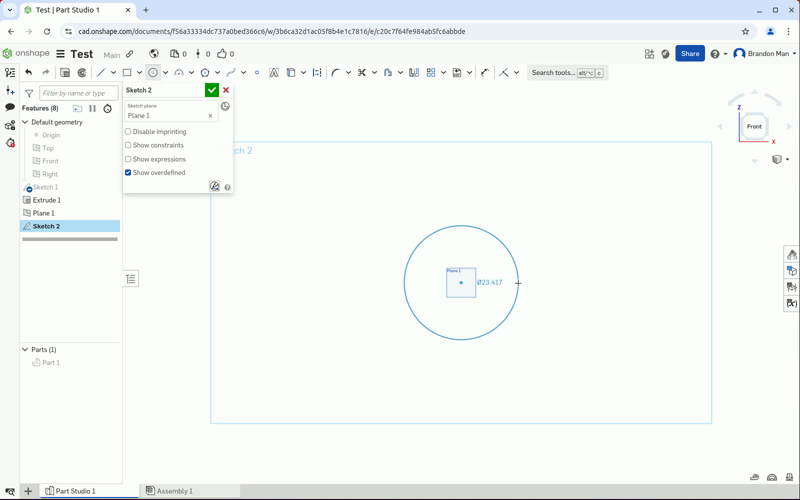
click(518, 282)
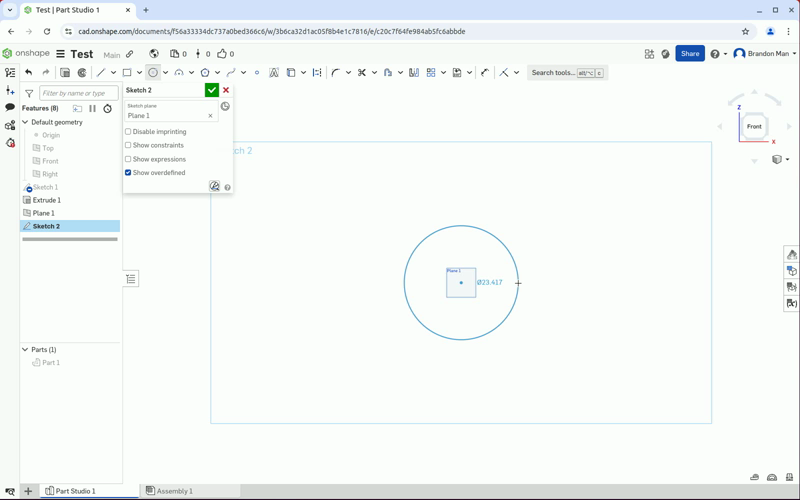
key(esc)
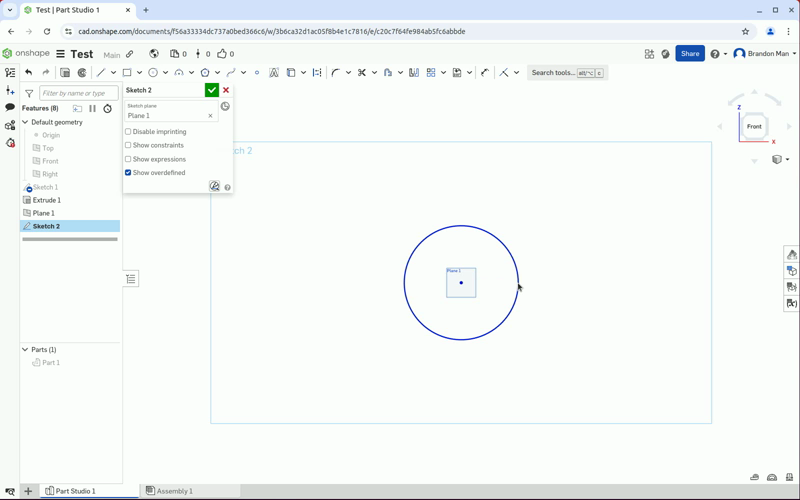
mouse_move(425, 300)
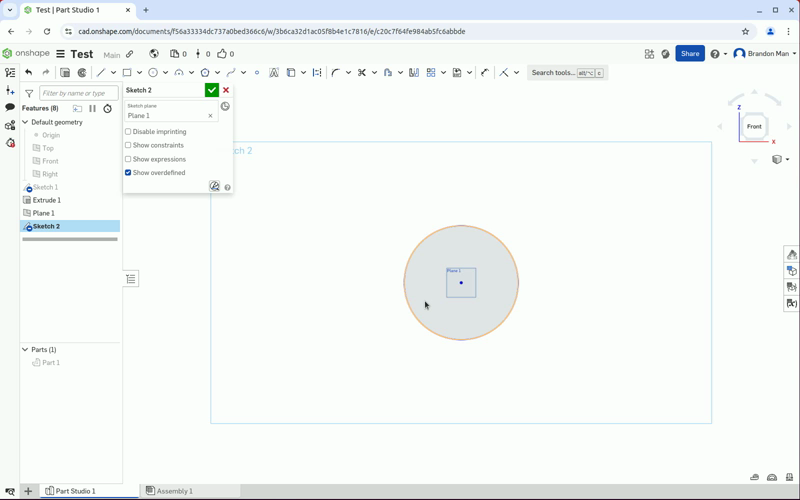
click(425, 300)
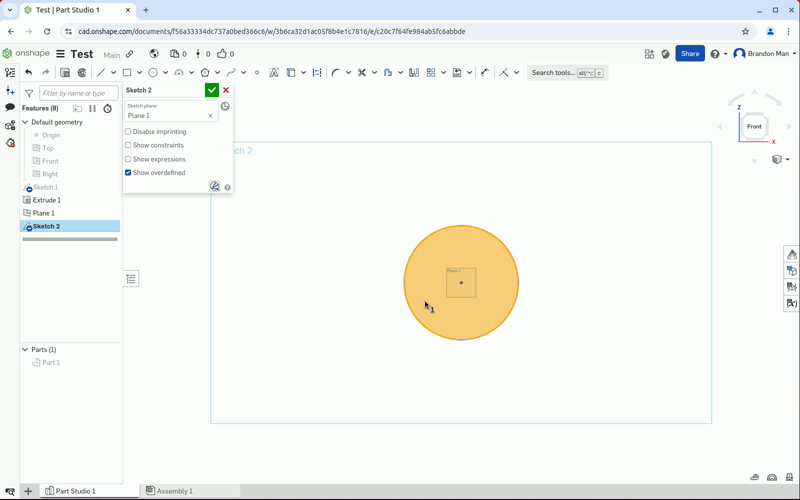
mouse_move(73, 352)
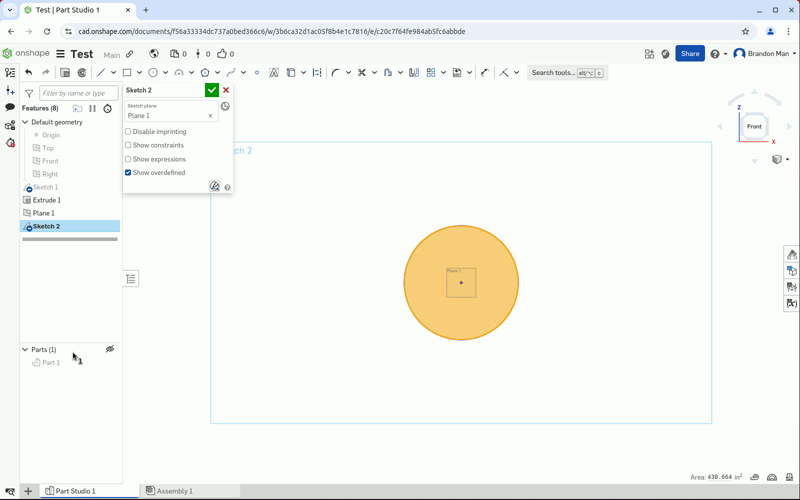
key(shift+y)
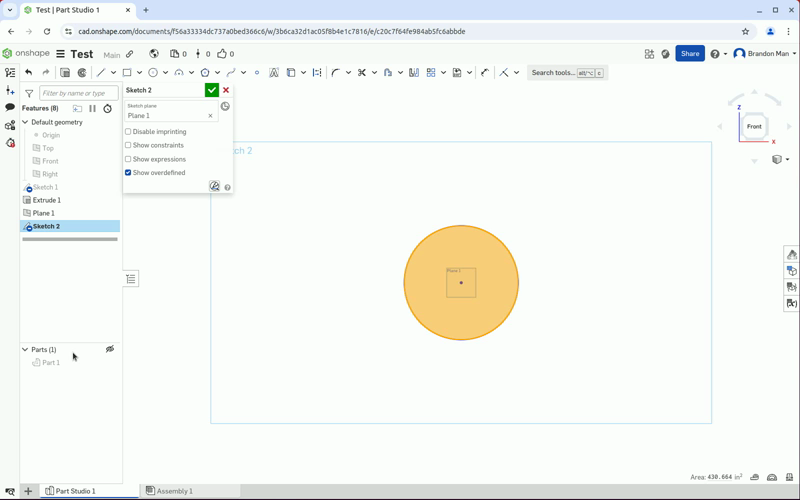
key(shift+e)
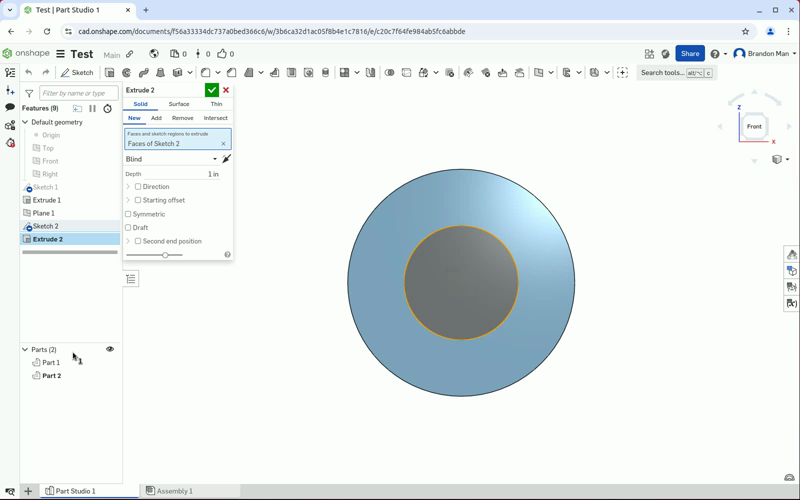
mouse_move(143, 106)
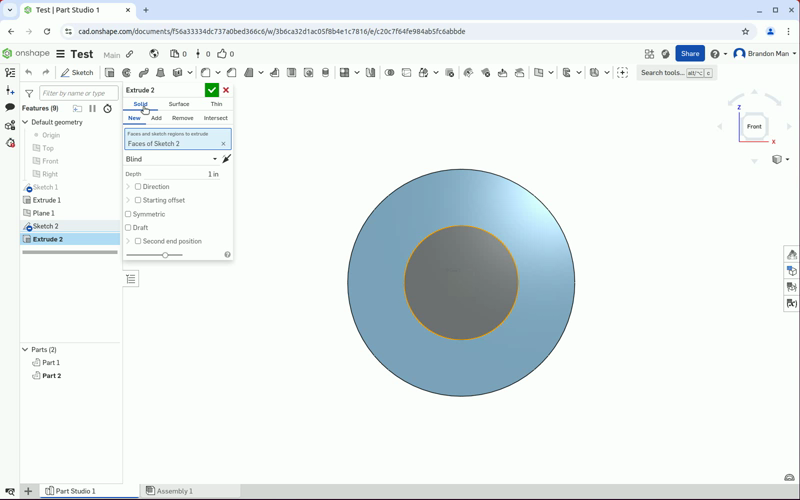
click(143, 106)
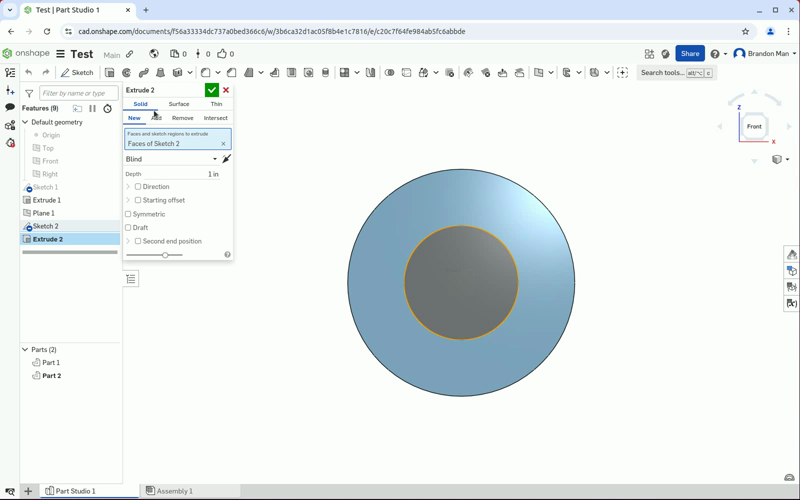
mouse_move(186, 120)
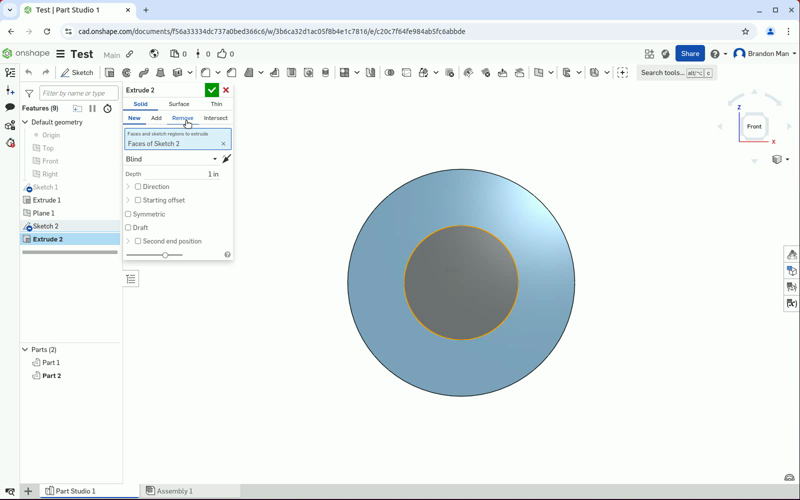
click(186, 120)
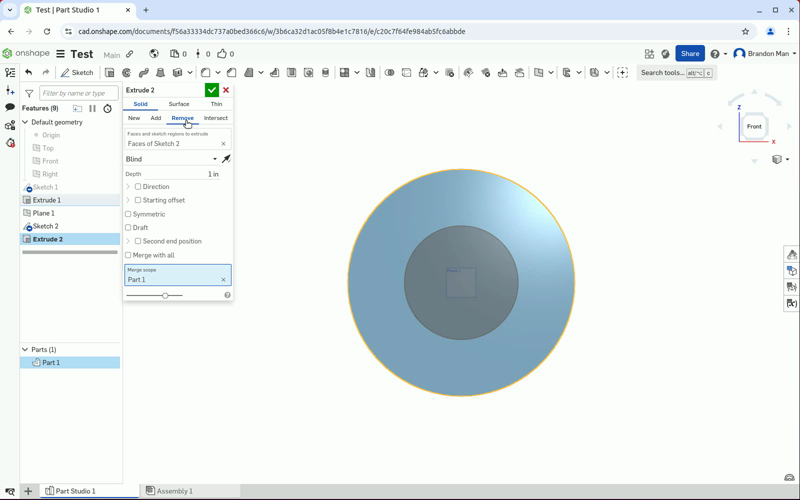
key(tab, 4)
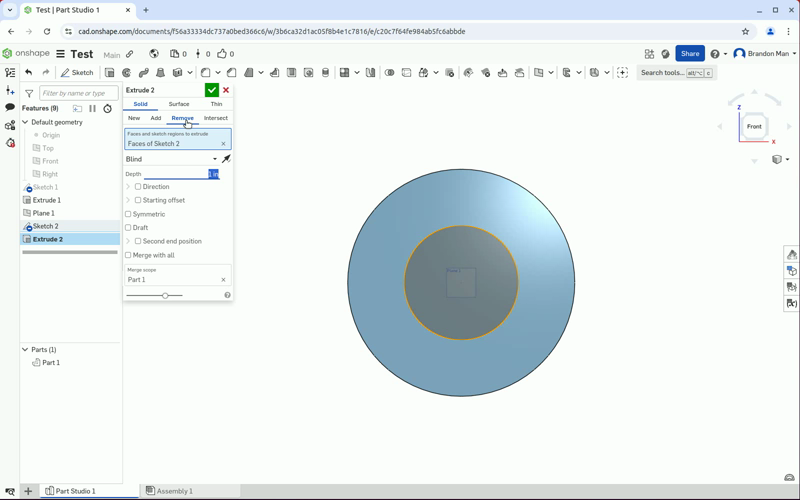
text(25.515)
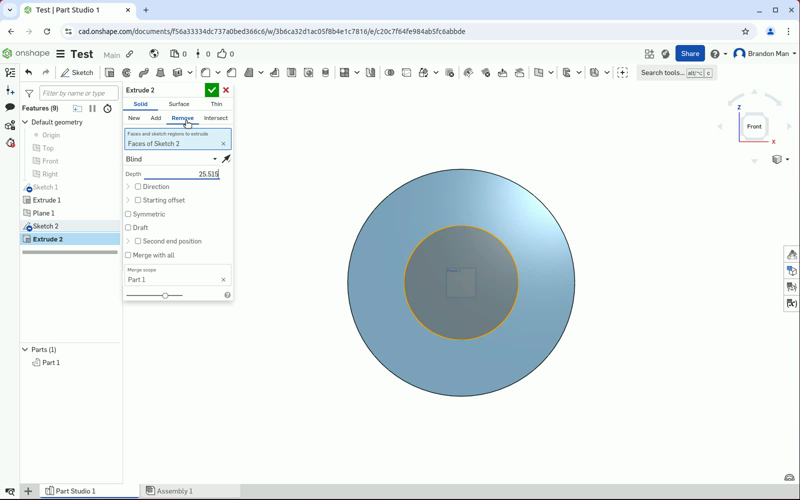
key(tab, 6)
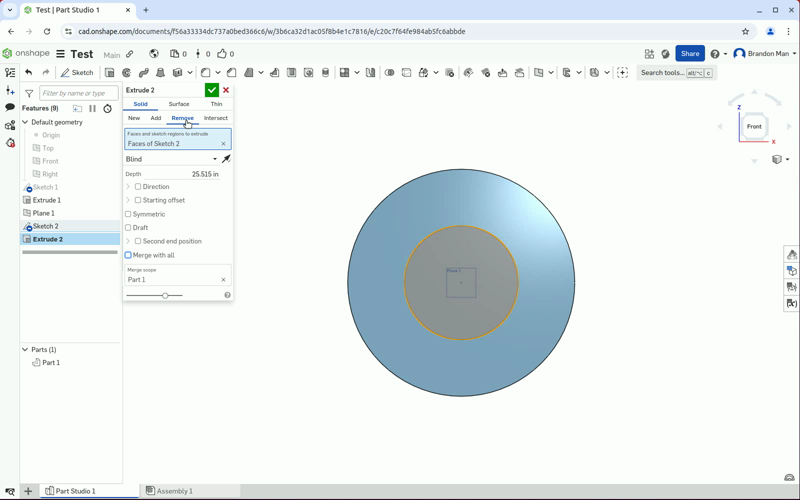
key(space)
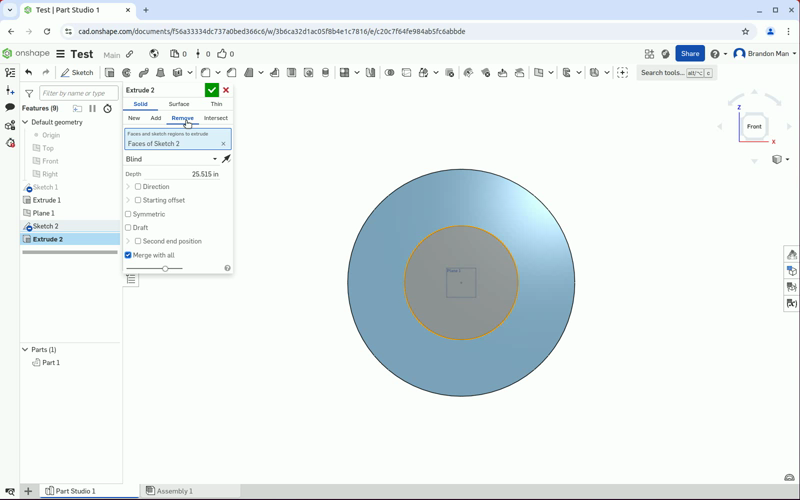
key(enter)
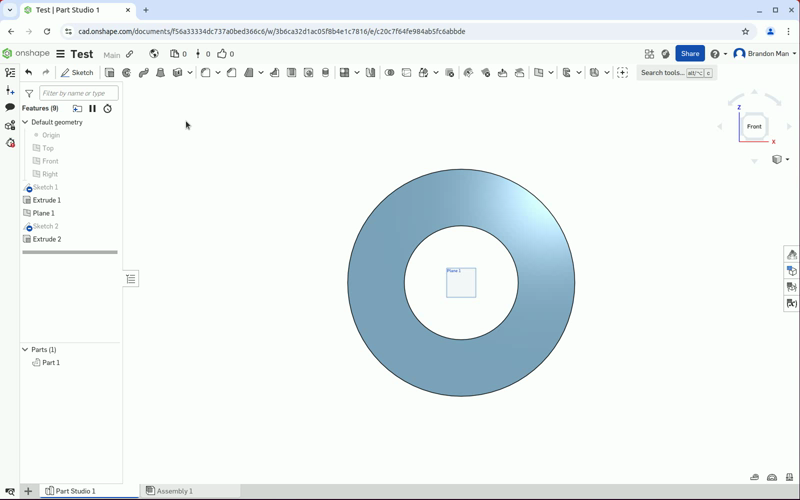
key(shift+h)
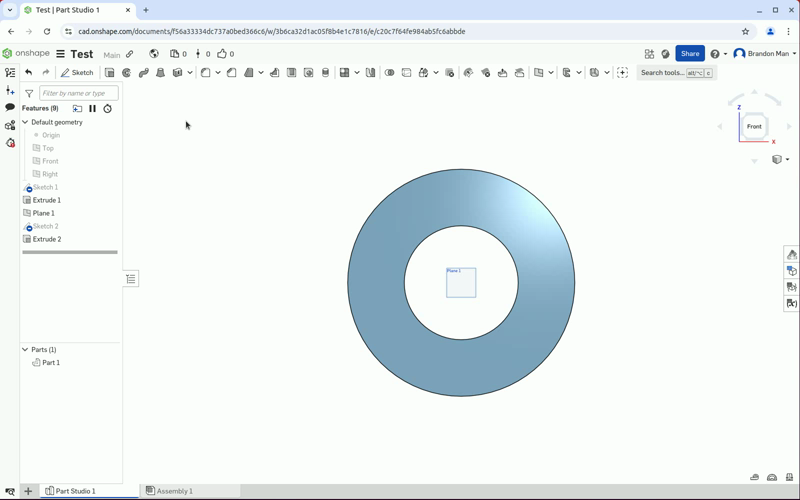
key(shift+h)
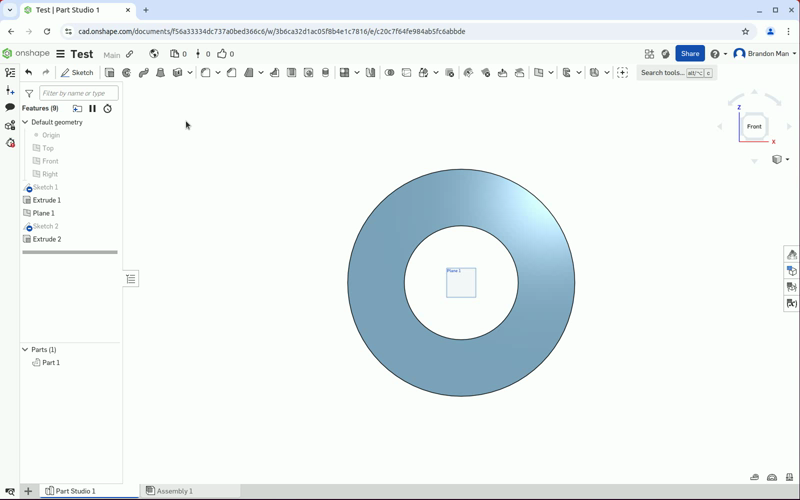
key(shift+7)
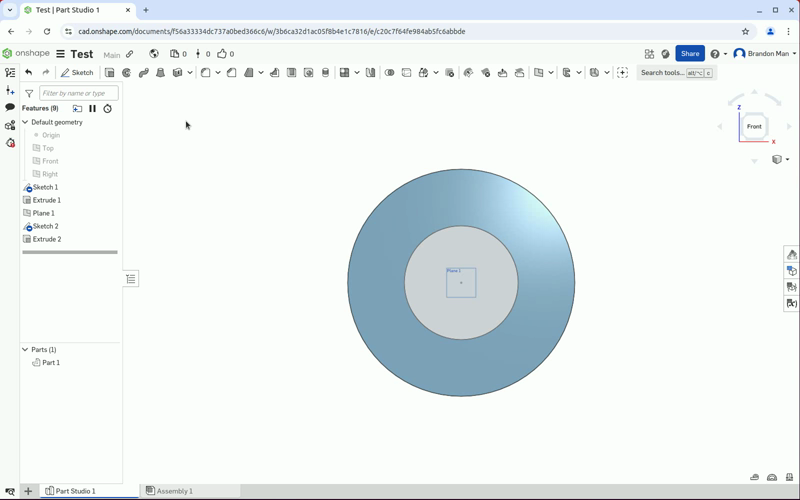
key(left, 2)
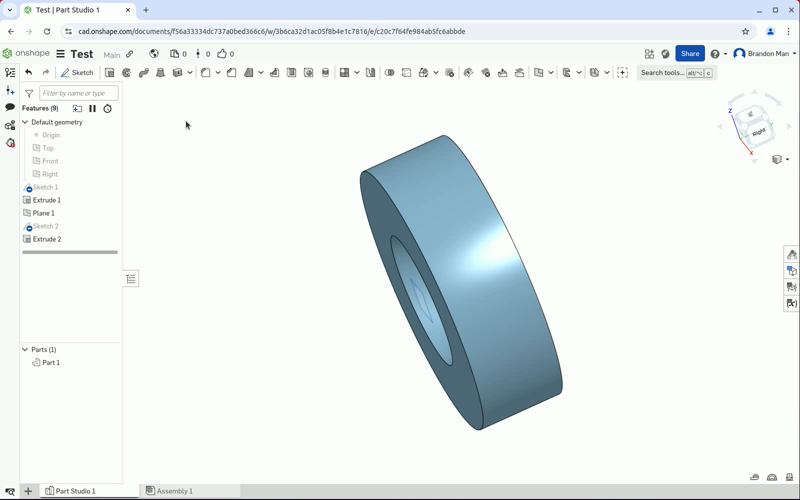
key(down, 2)
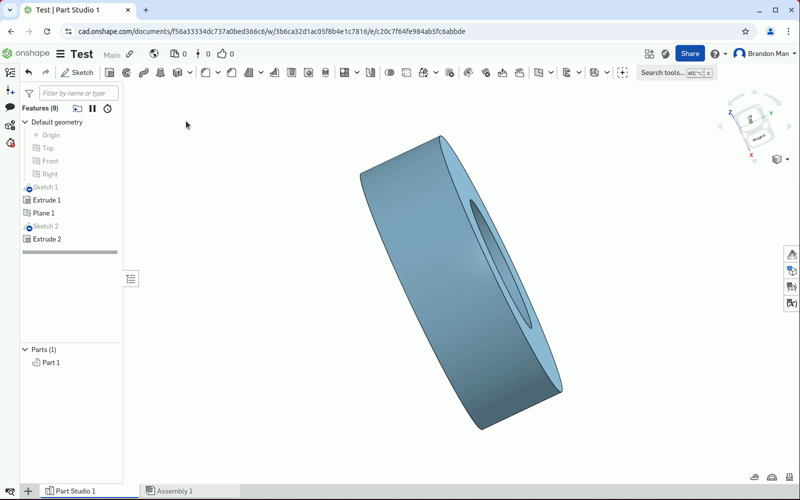
key(up, 2)
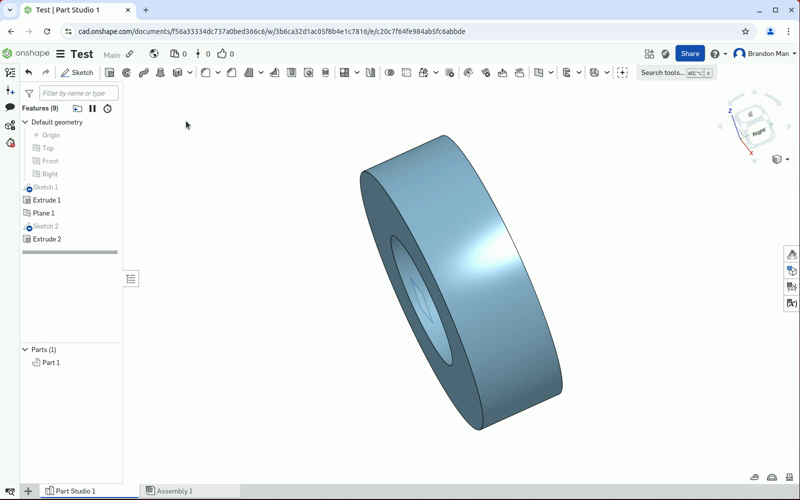
key(right, 2)
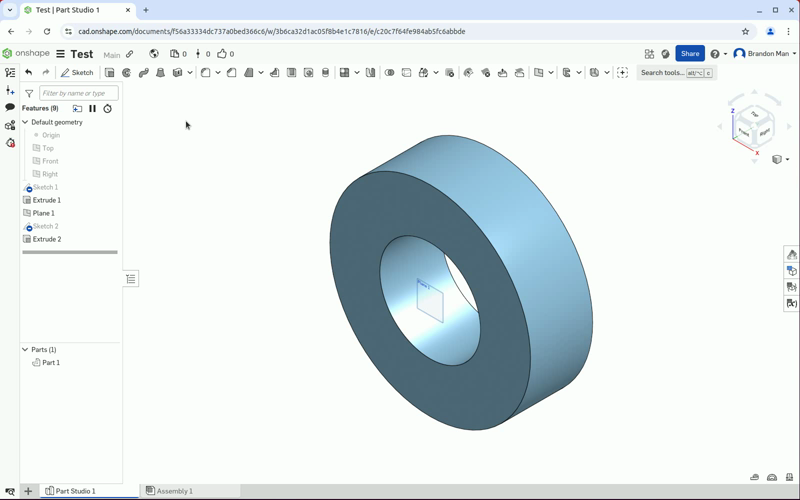
mouse_move(73, 189)
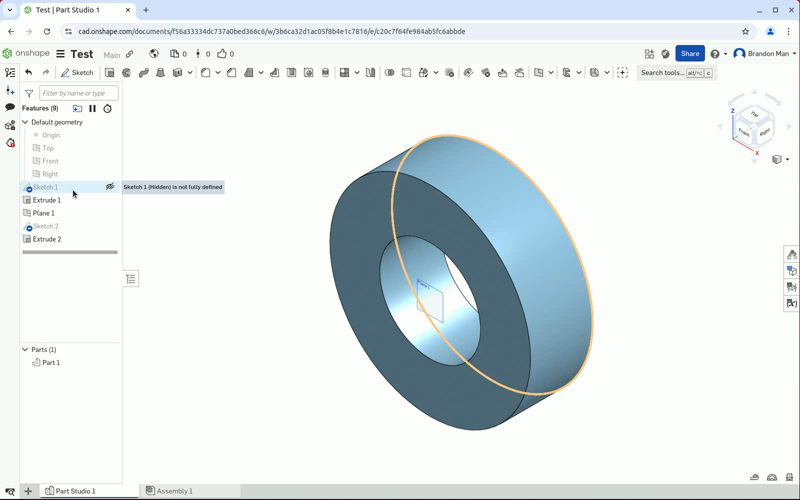
click(73, 189)